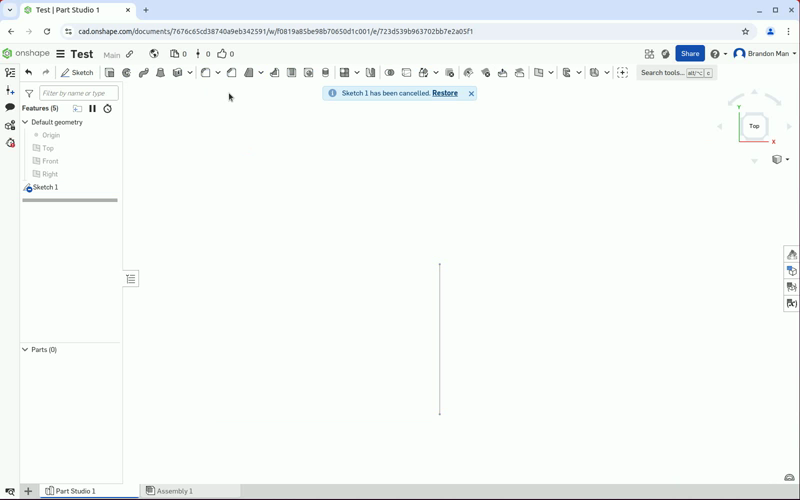
key(shift+h)
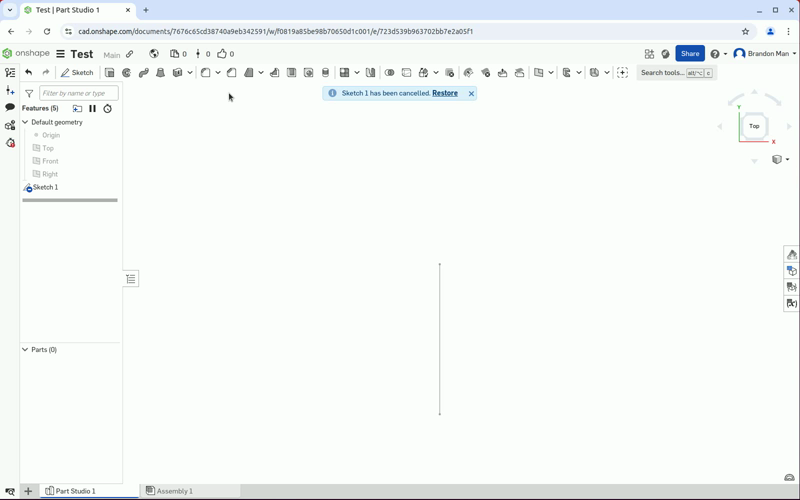
key(shift+s)
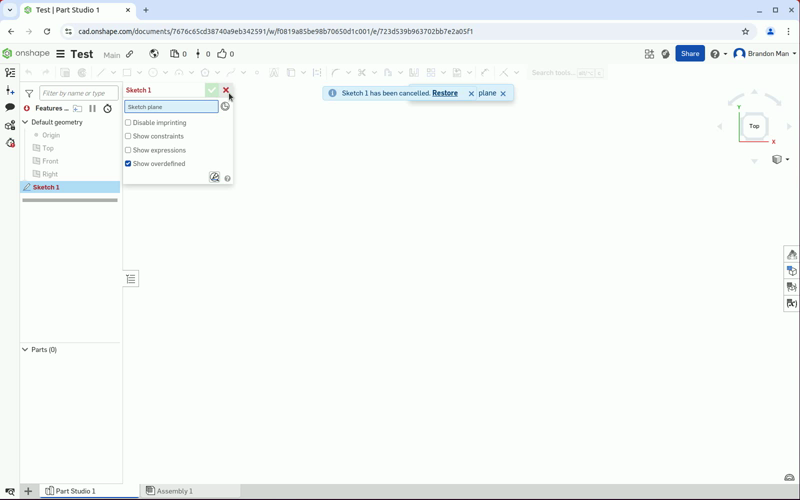
mouse_move(73, 150)
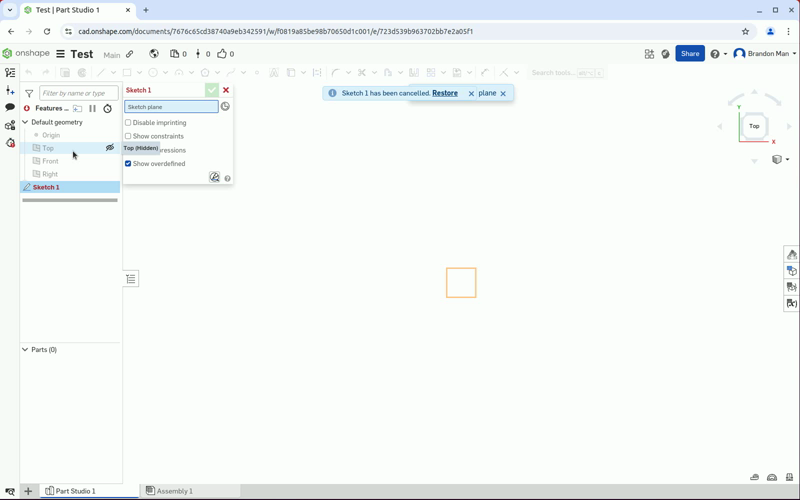
click(73, 150)
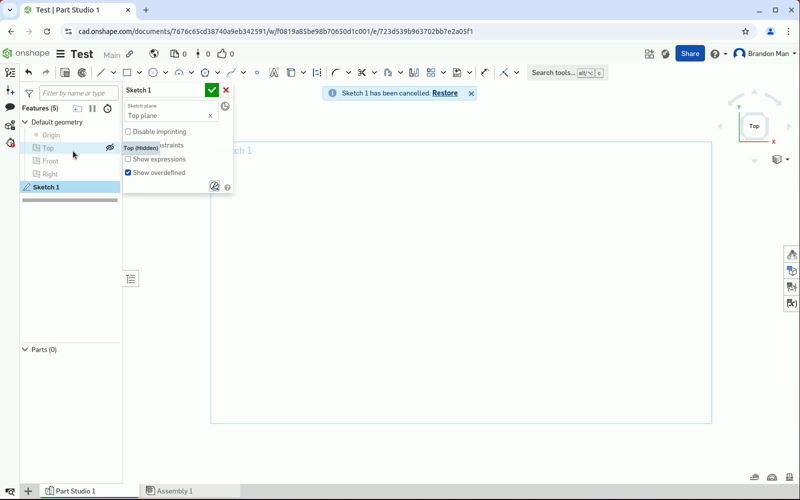
mouse_move(73, 352)
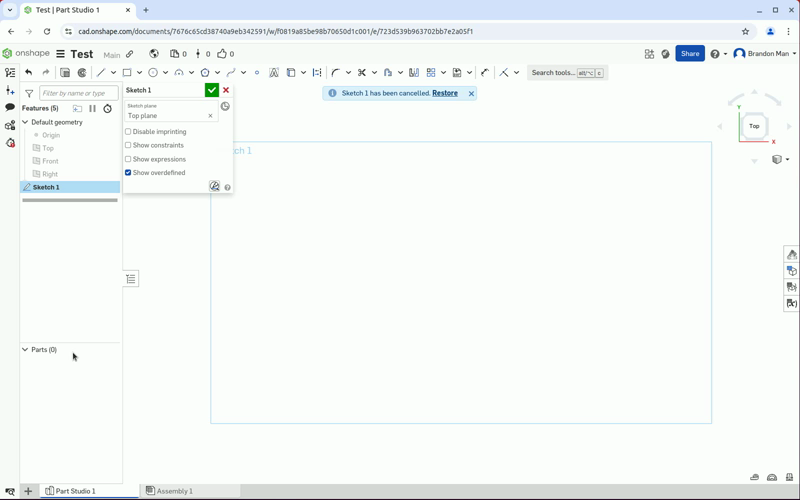
key(y)
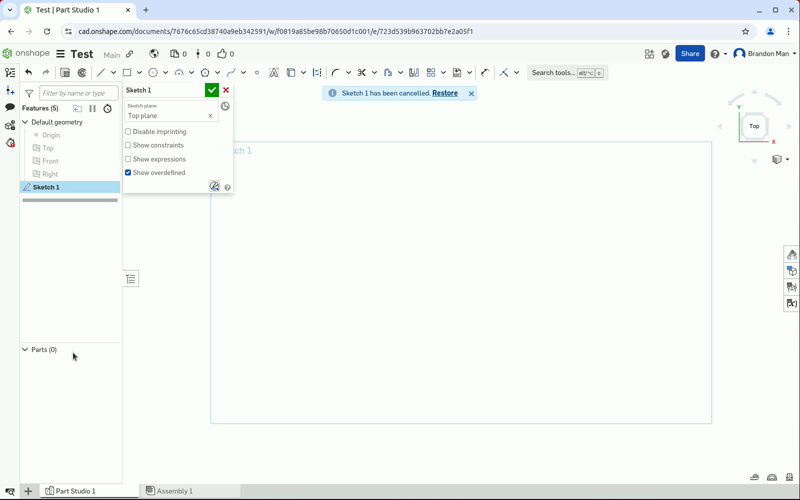
key(c)
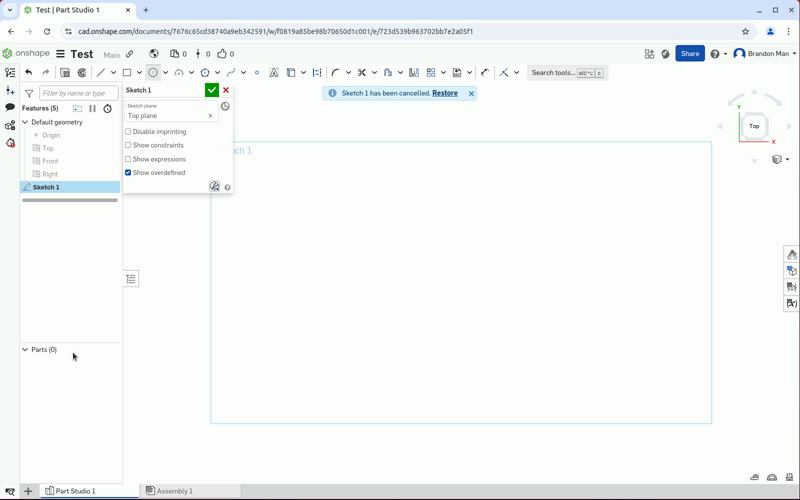
key_down(shift)
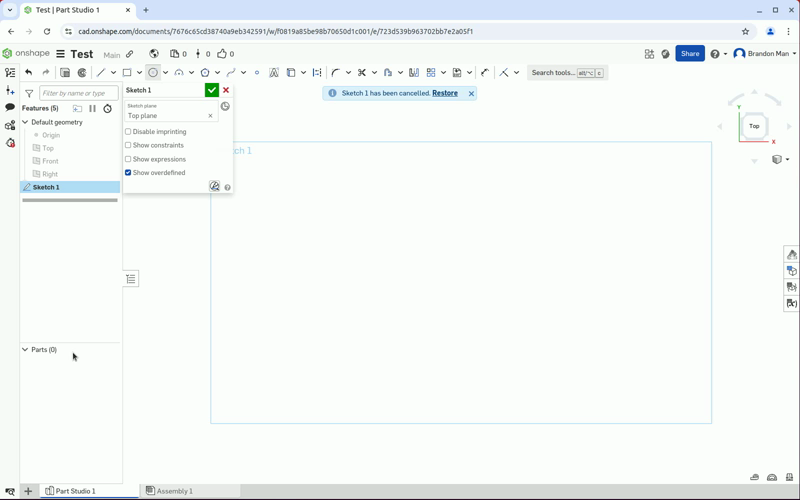
mouse_move(461, 282)
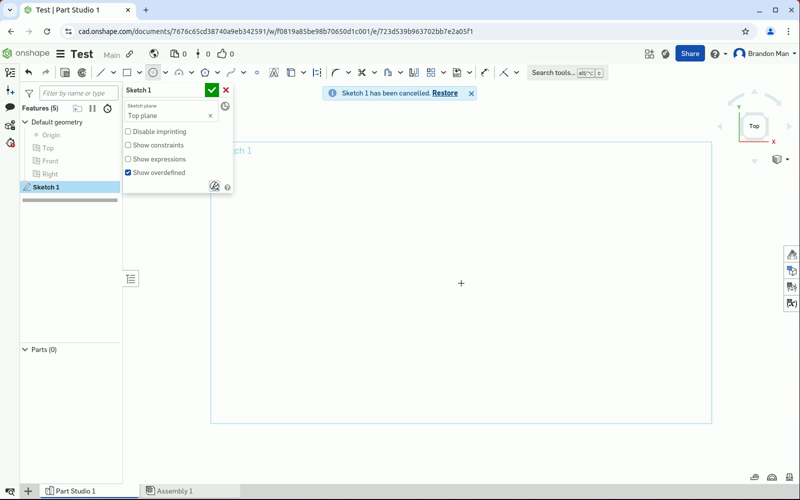
click(461, 282)
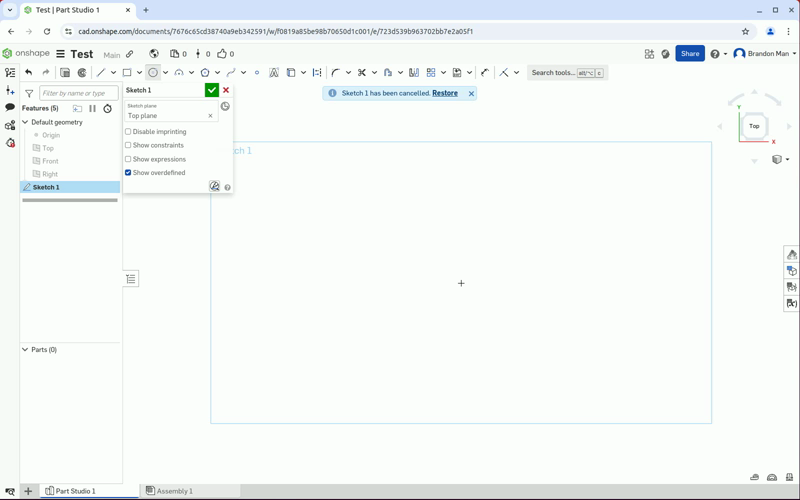
key_up(shift)
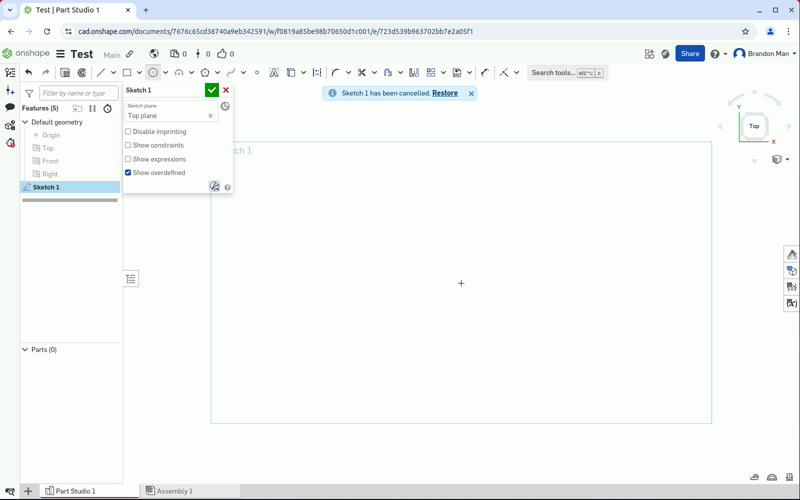
mouse_move(540, 282)
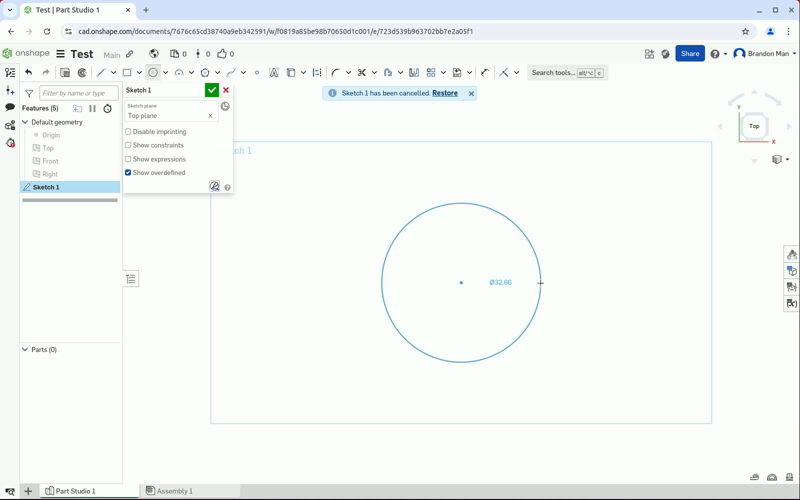
click(540, 282)
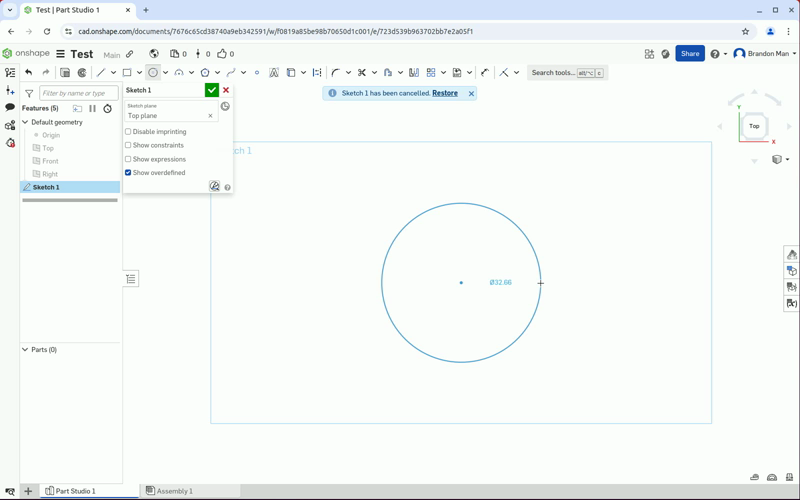
key(esc)
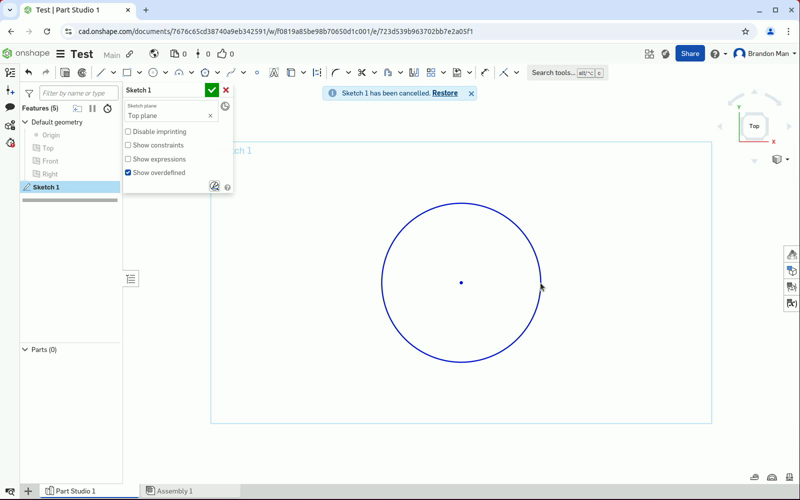
key(c)
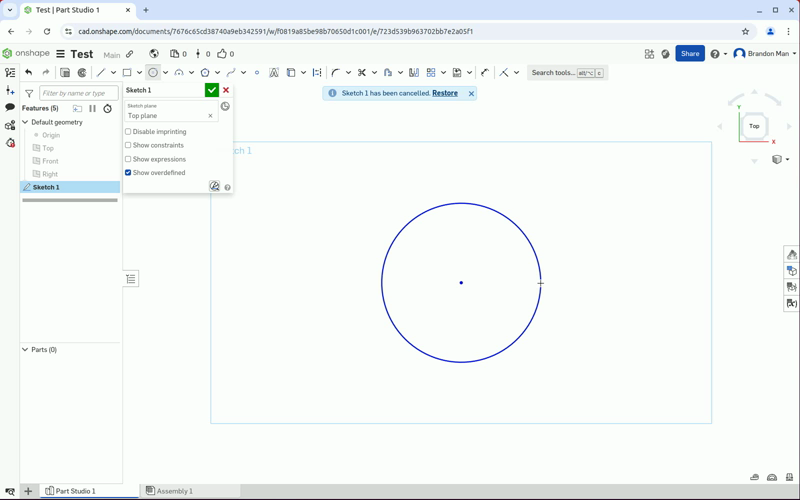
key_down(shift)
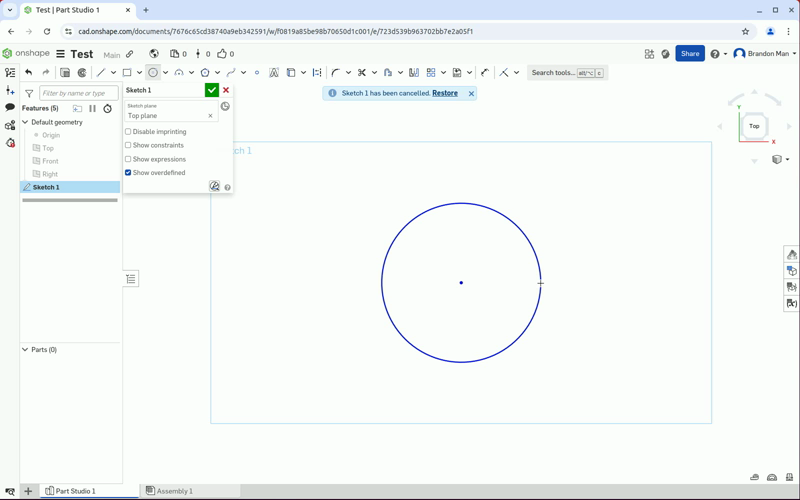
mouse_move(461, 282)
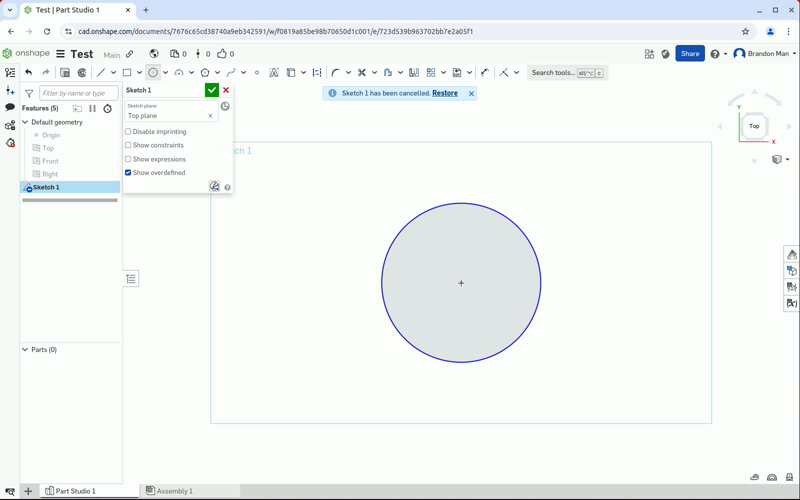
click(461, 282)
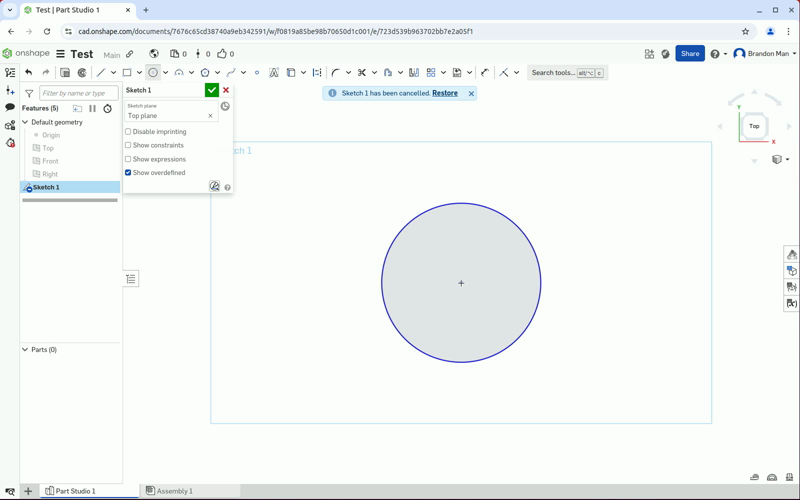
key_up(shift)
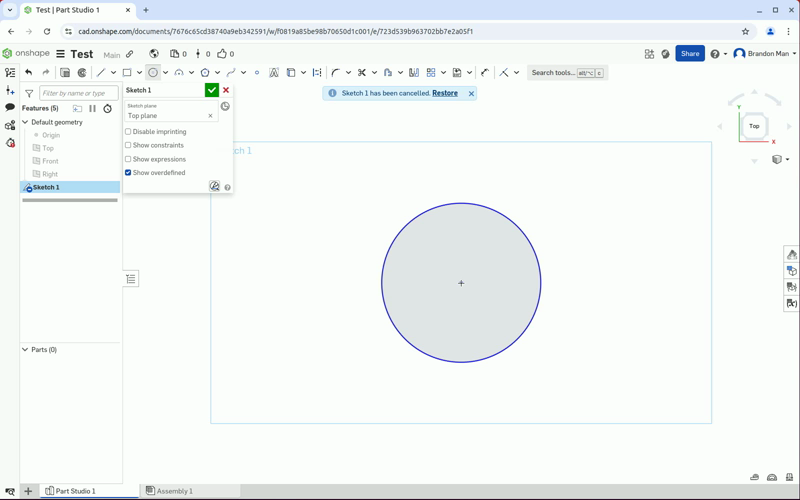
mouse_move(505, 282)
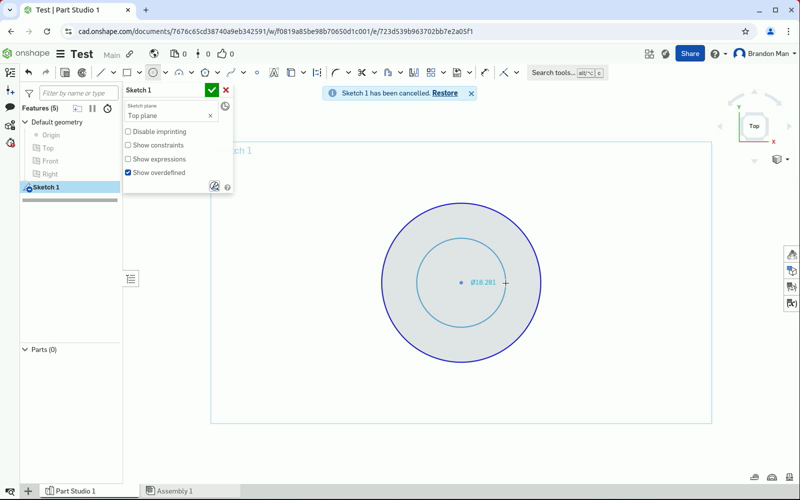
click(505, 282)
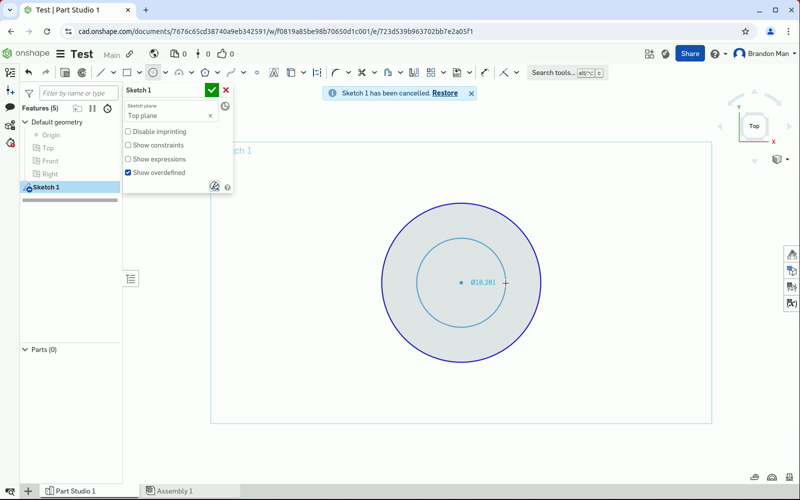
key(esc)
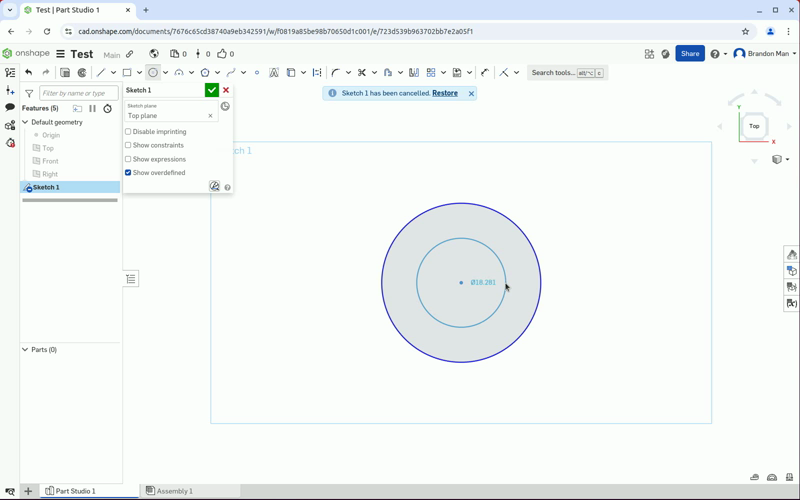
mouse_move(471, 351)
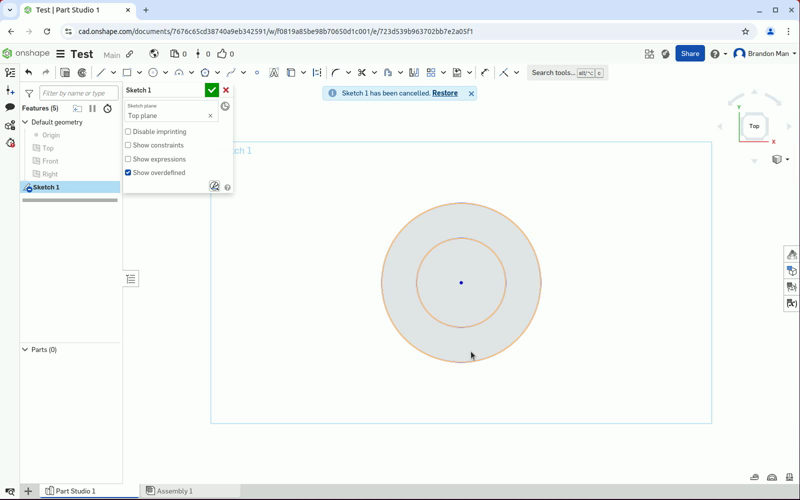
click(471, 351)
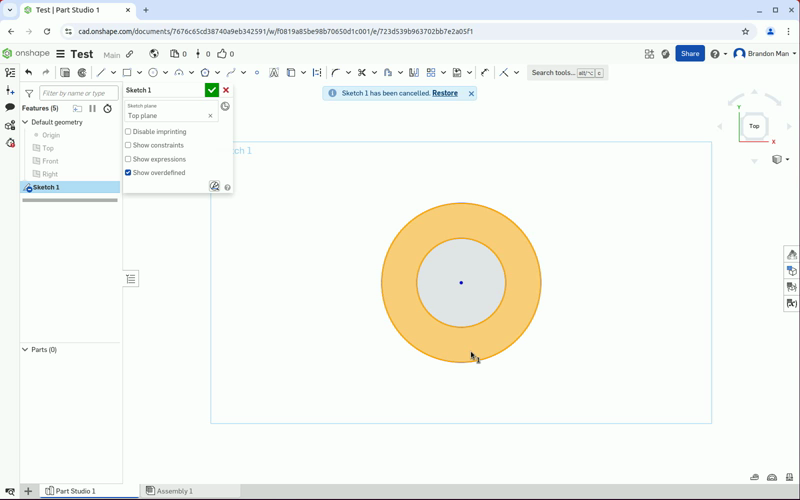
mouse_move(73, 352)
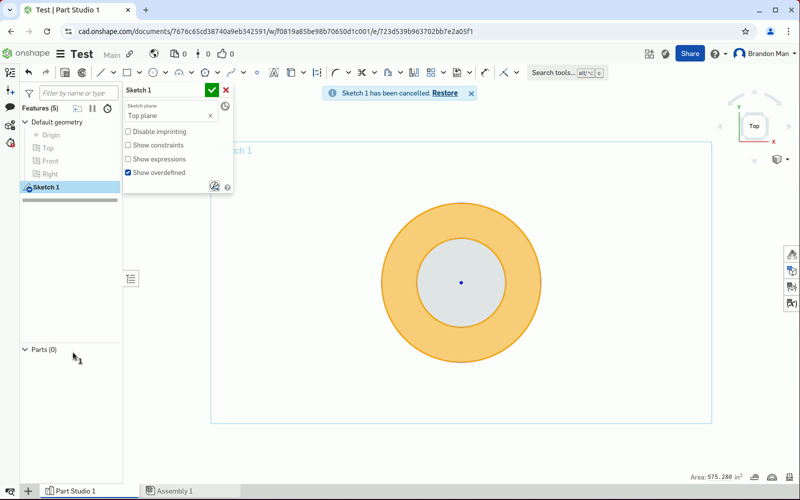
key(shift+y)
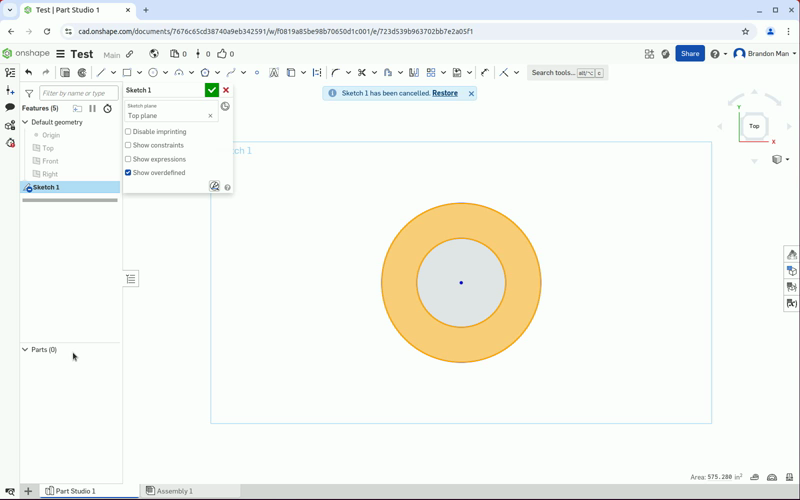
key(shift+e)
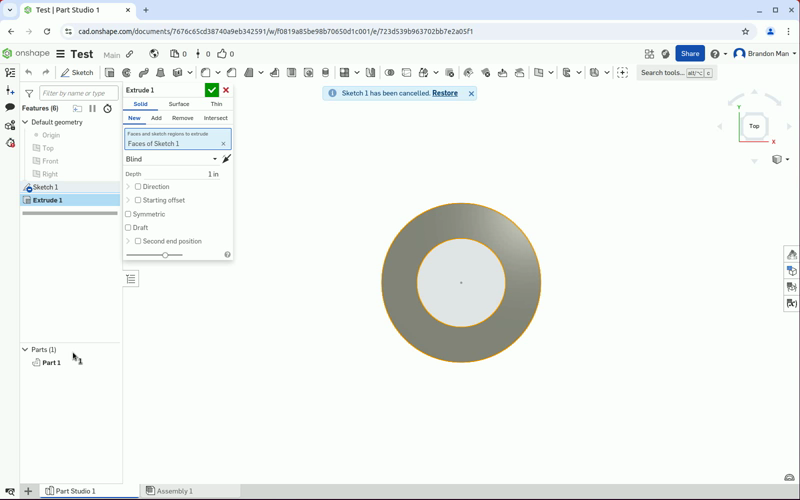
mouse_move(143, 106)
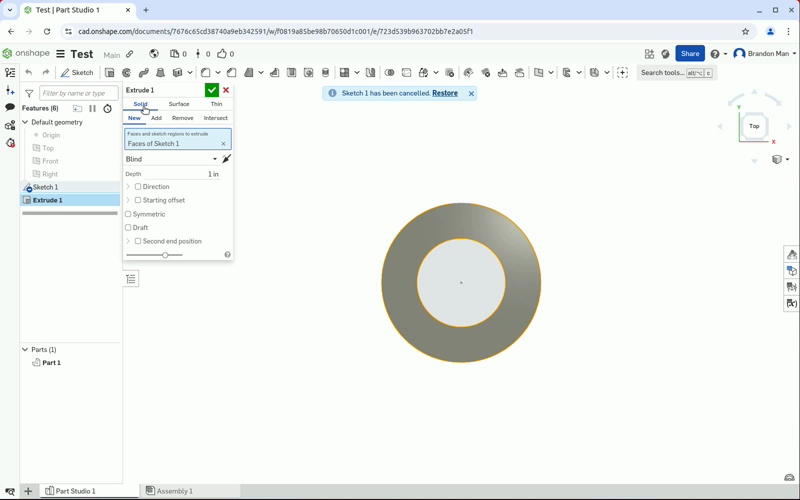
click(143, 106)
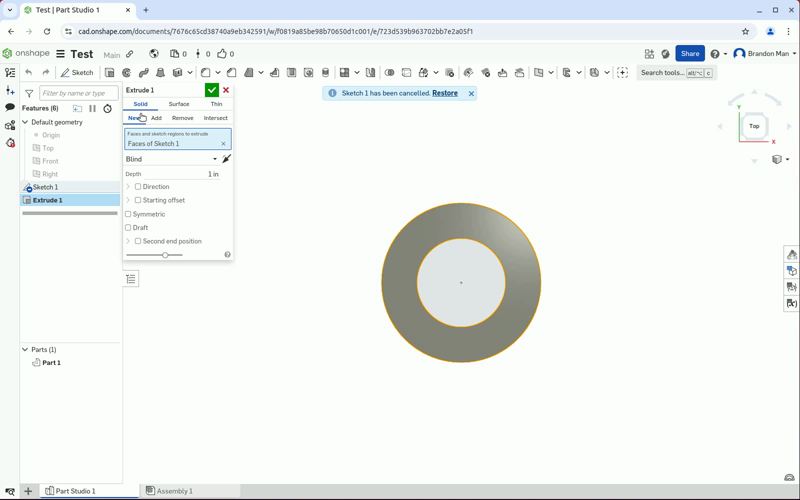
mouse_move(137, 120)
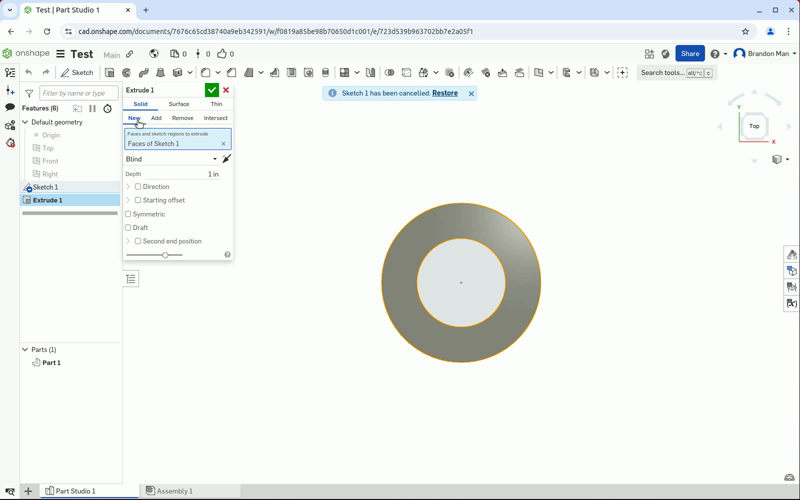
click(137, 120)
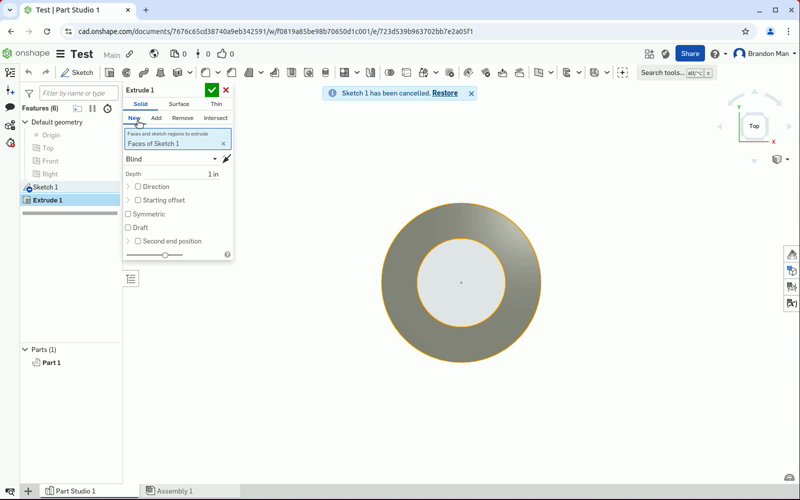
key(tab, 4)
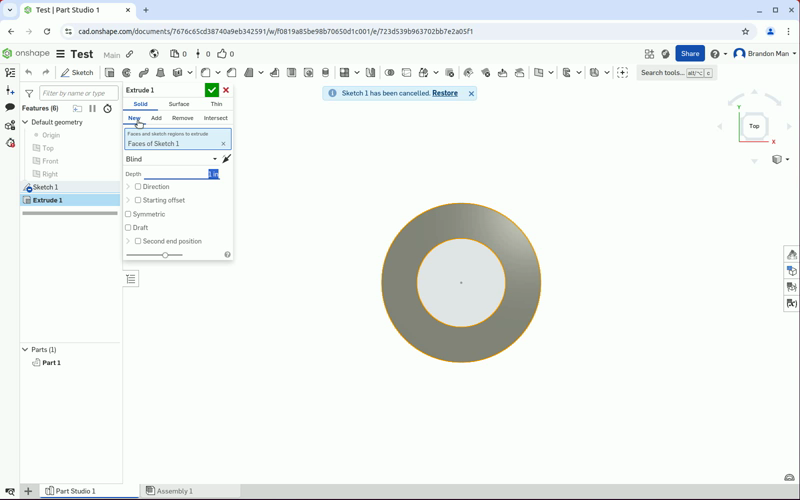
text(9.147)
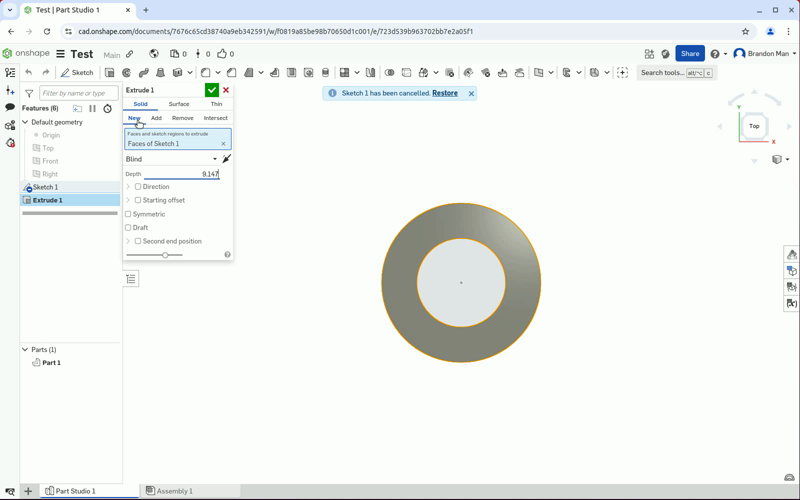
key(enter)
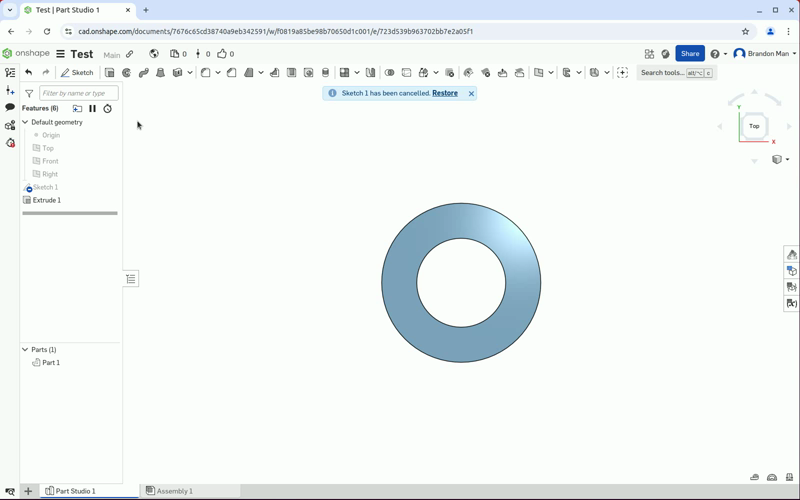
key(shift+h)
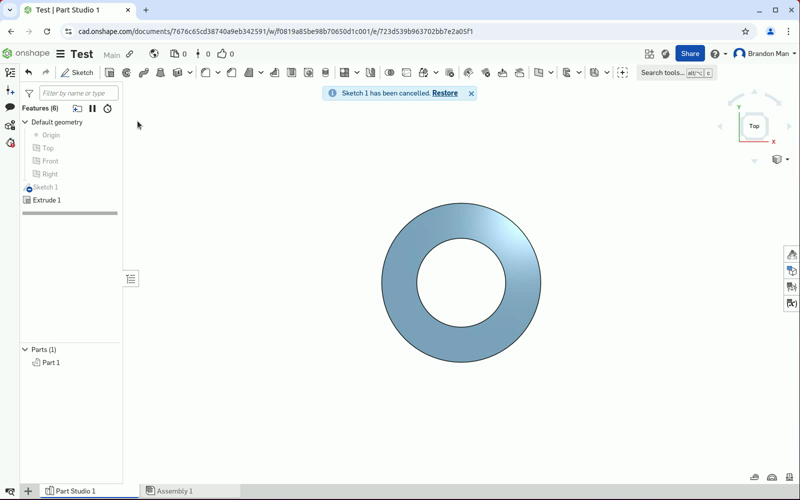
key(shift+h)
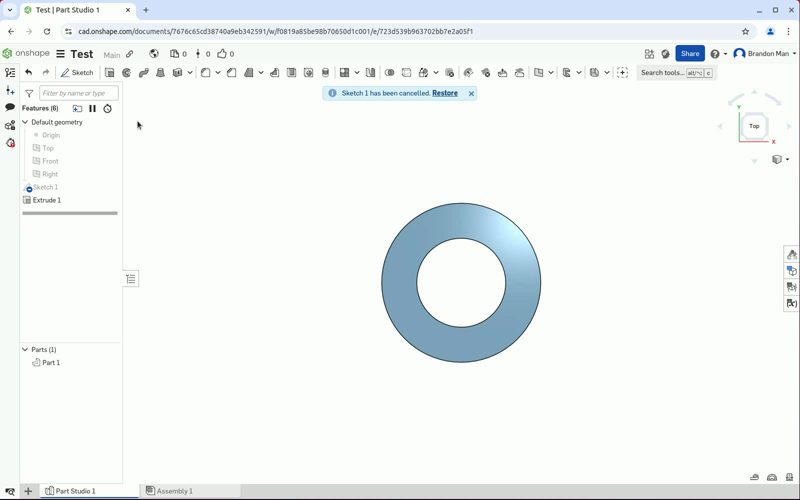
mouse_move(73, 189)
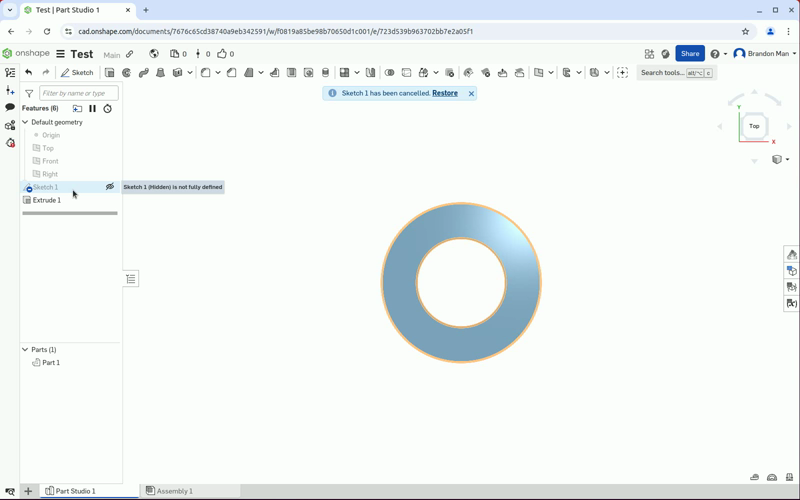
click(73, 189)
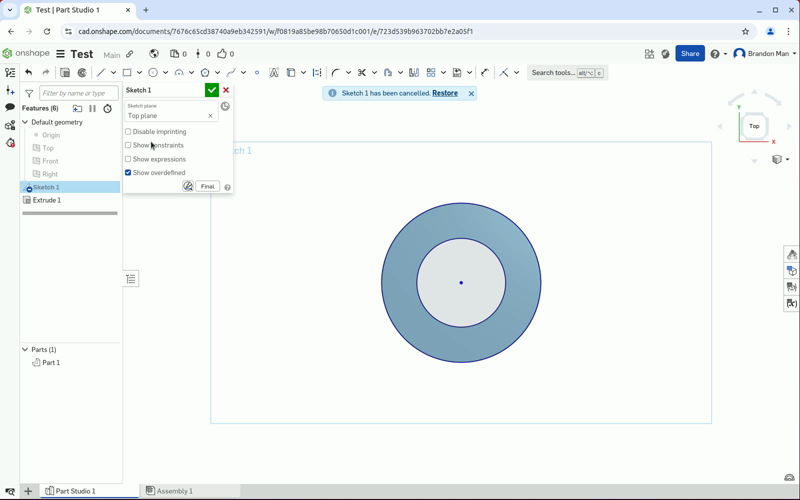
mouse_move(229, 92)
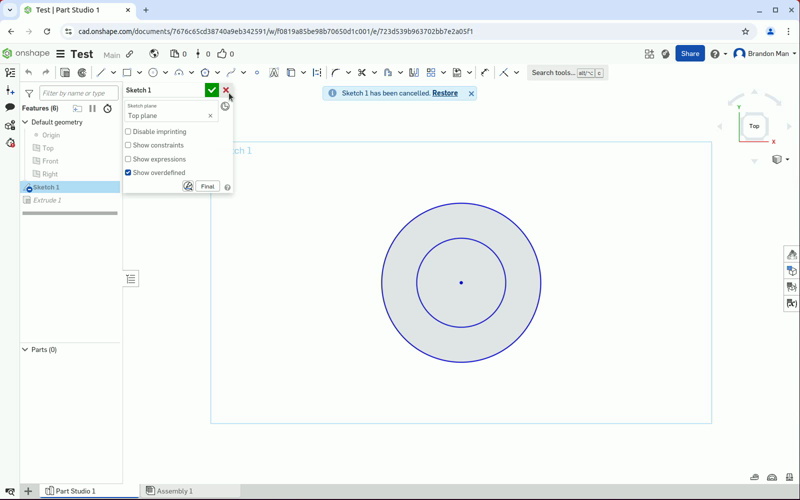
click(229, 92)
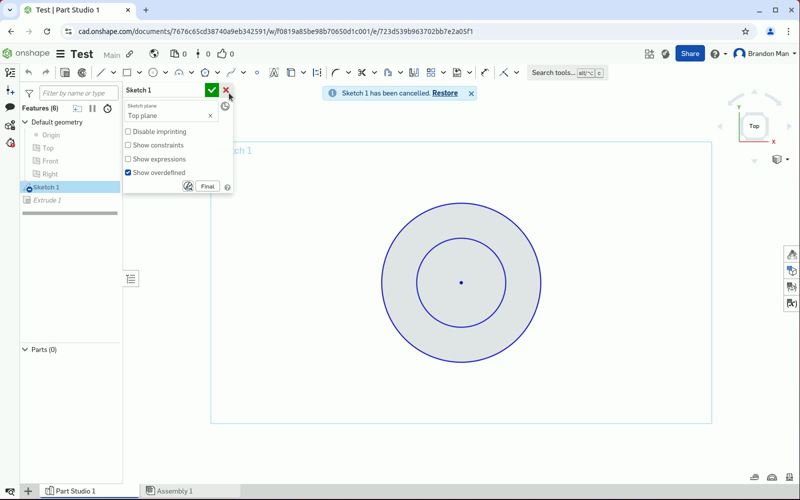
key(shift+s)
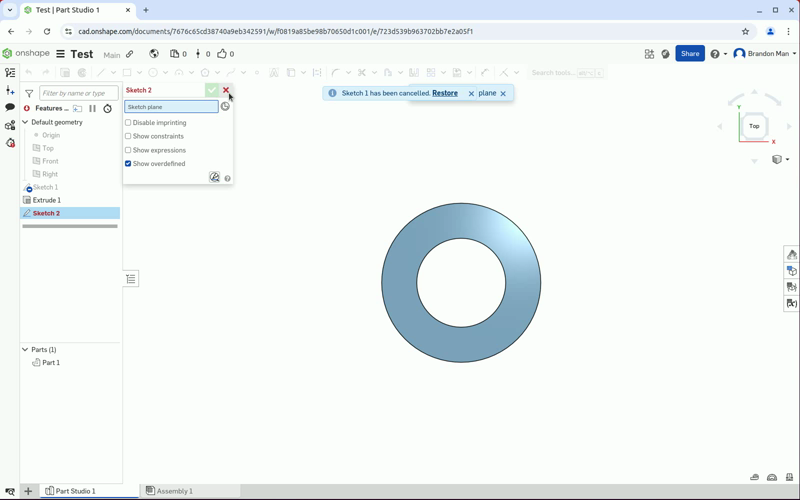
mouse_move(73, 150)
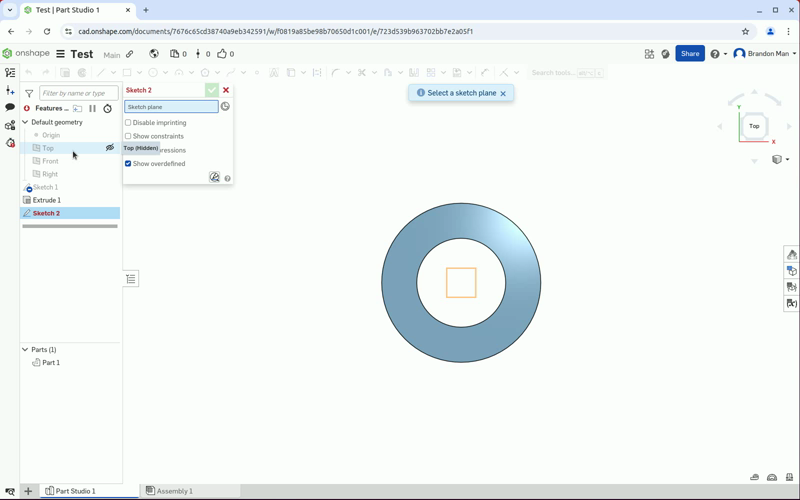
click(73, 150)
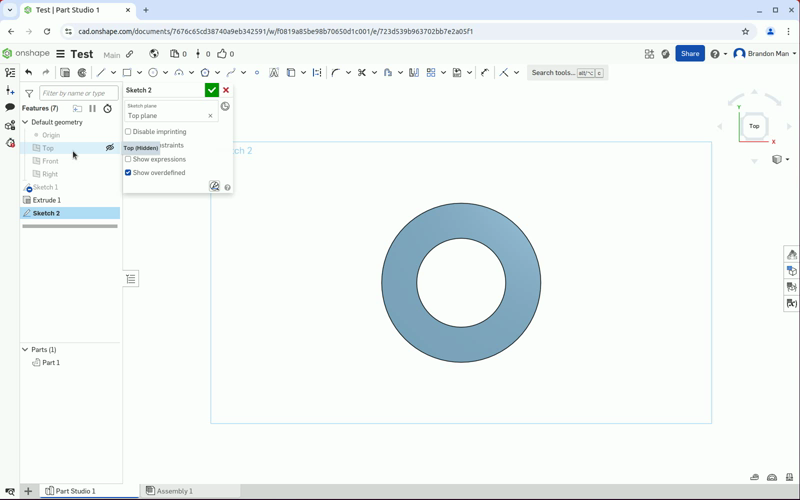
mouse_move(73, 352)
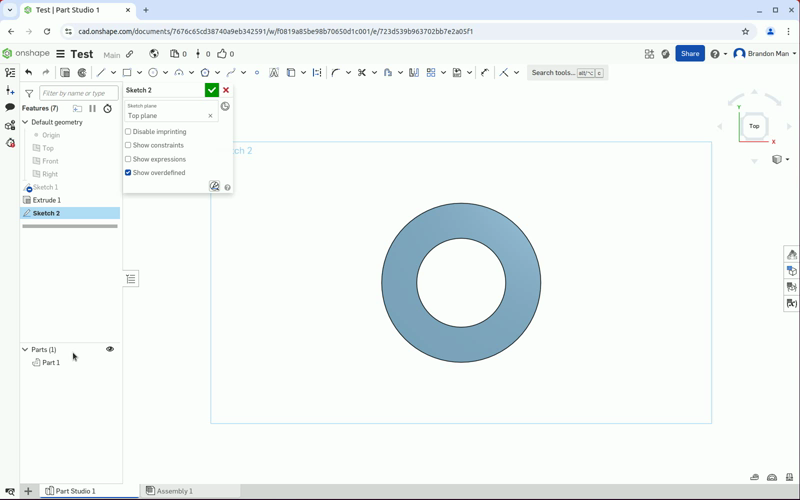
key(y)
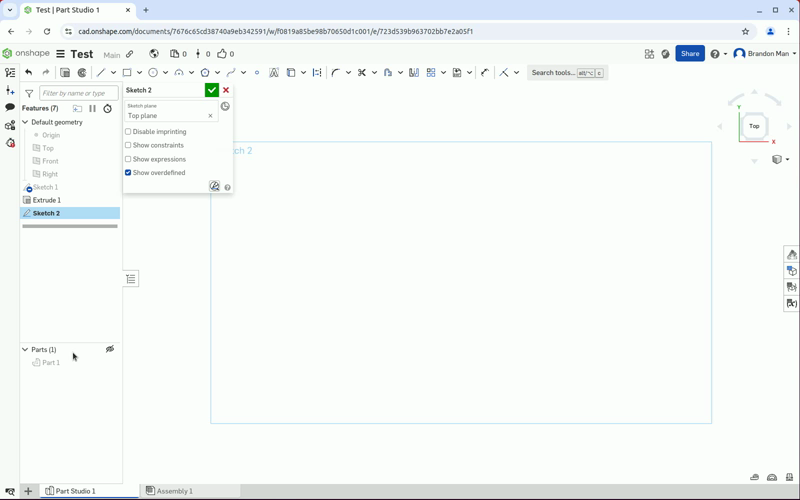
key(c)
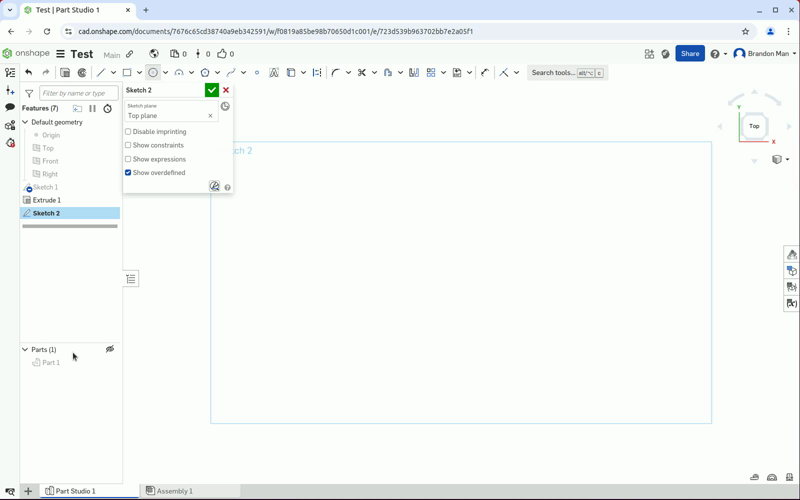
key_down(shift)
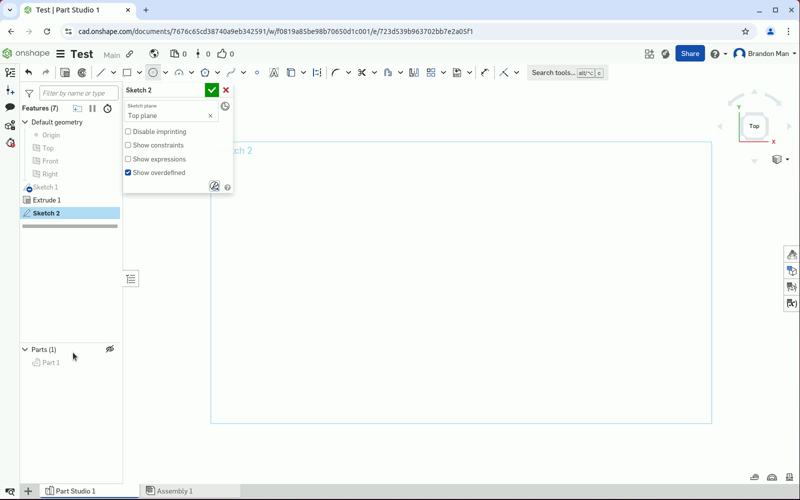
mouse_move(461, 282)
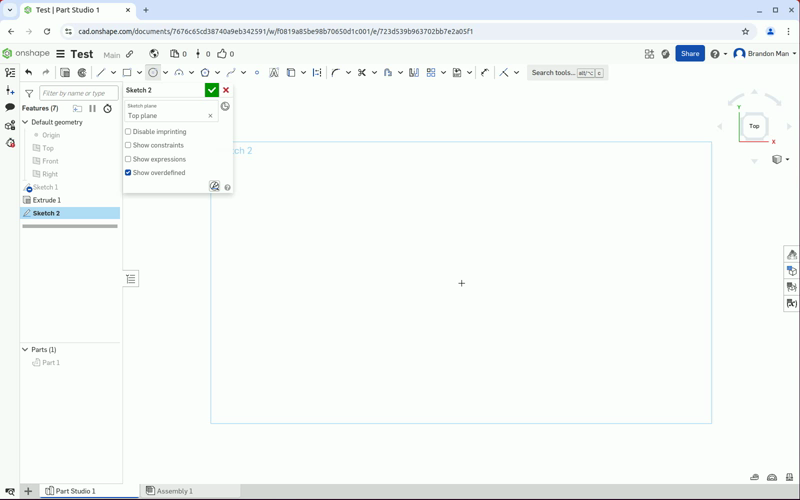
click(461, 282)
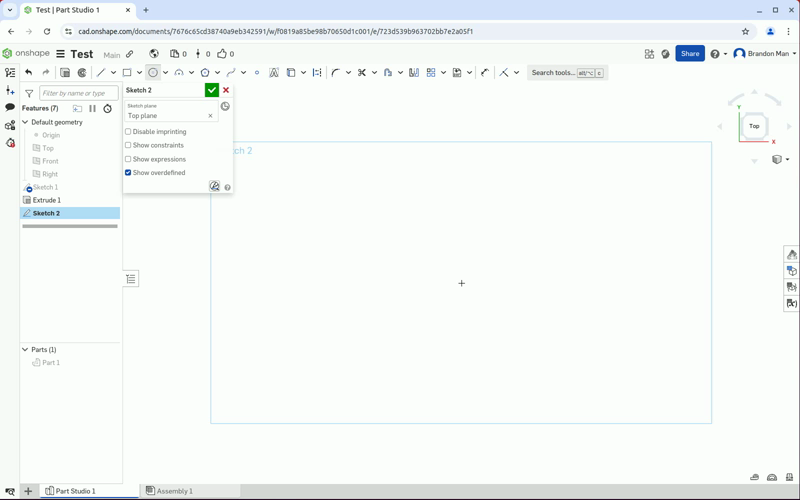
key_up(shift)
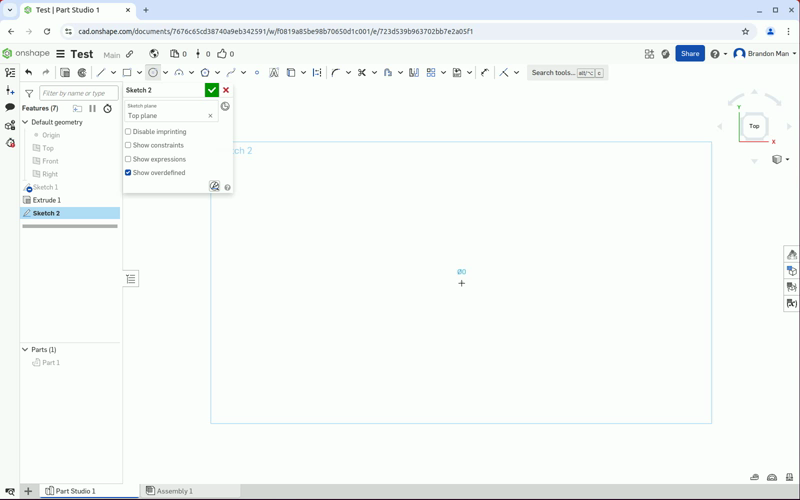
mouse_move(507, 282)
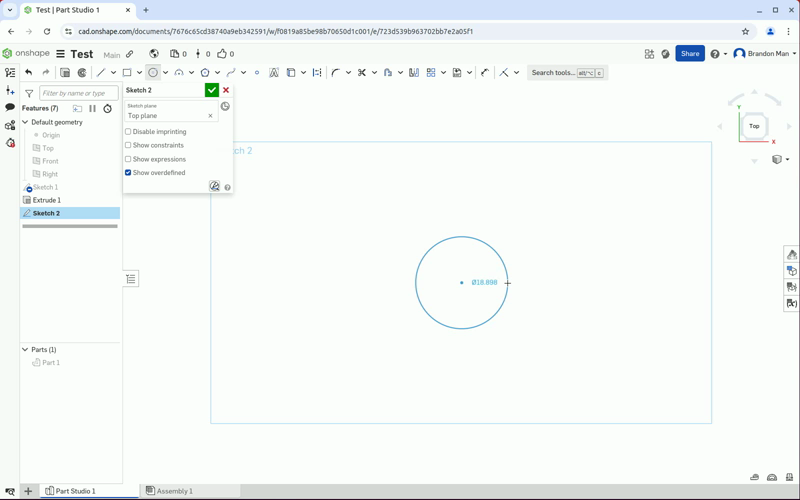
click(507, 282)
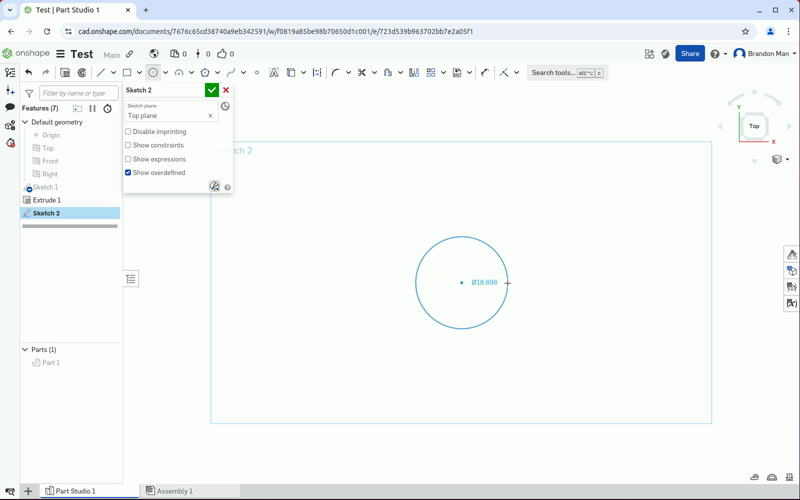
key(esc)
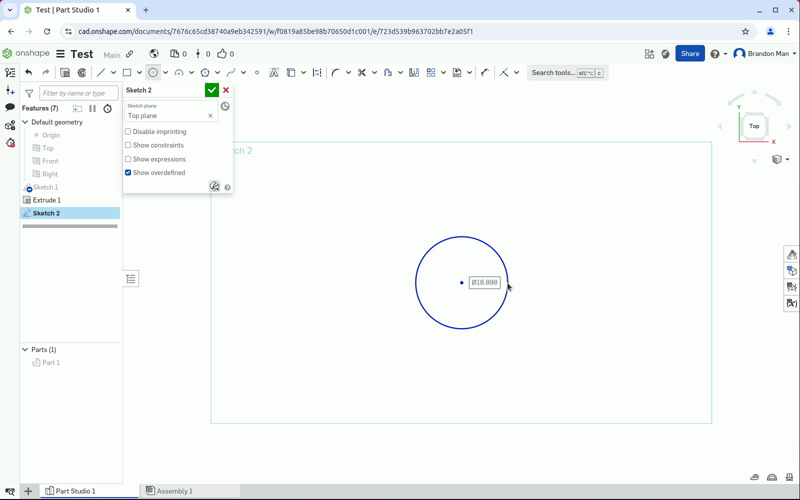
mouse_move(424, 277)
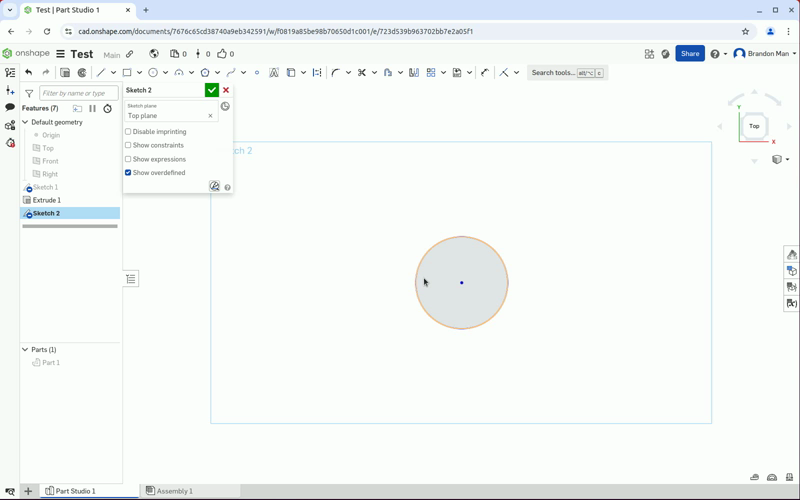
click(424, 277)
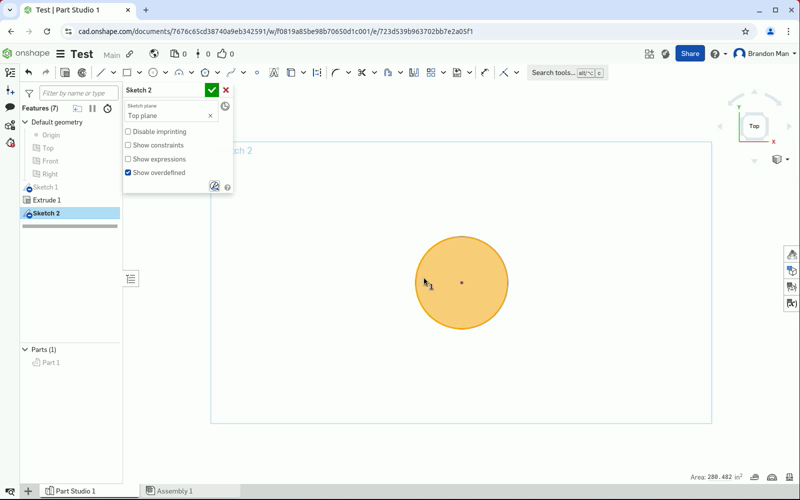
mouse_move(73, 352)
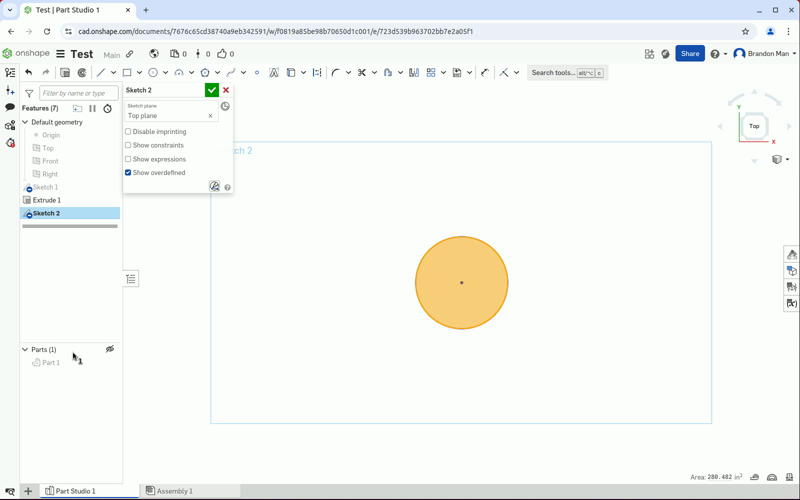
key(shift+y)
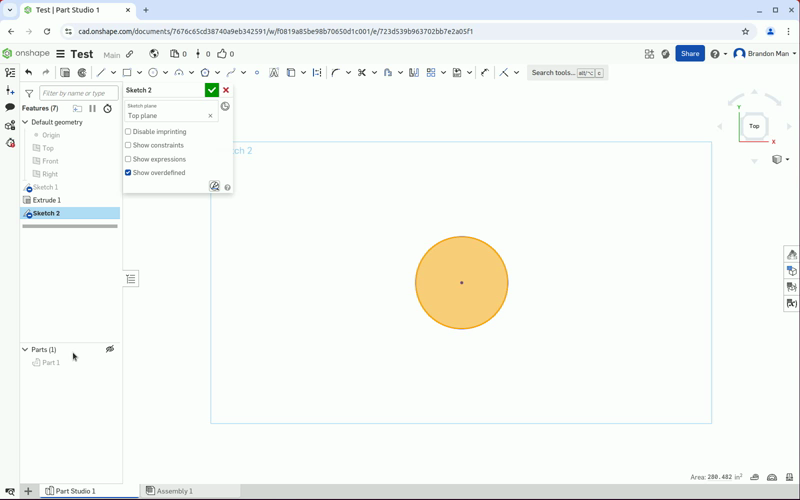
key(shift+e)
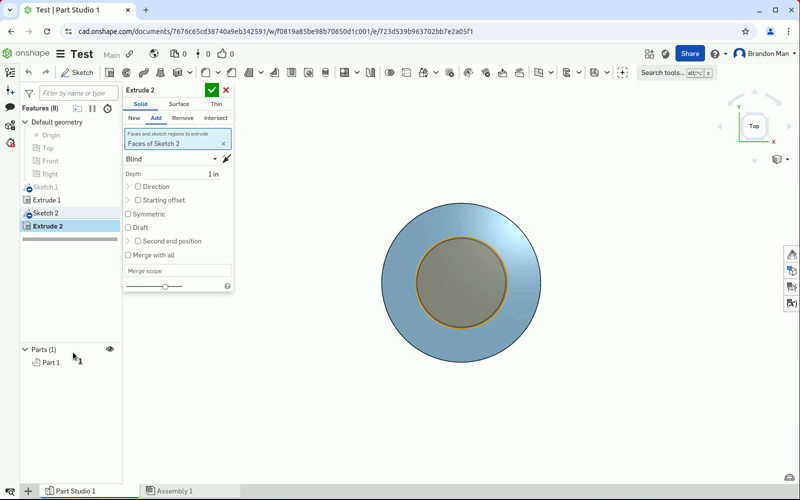
mouse_move(143, 106)
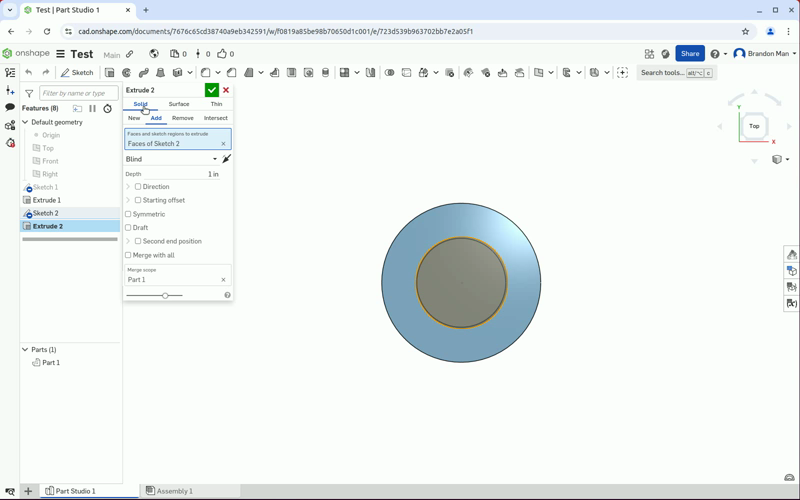
click(143, 106)
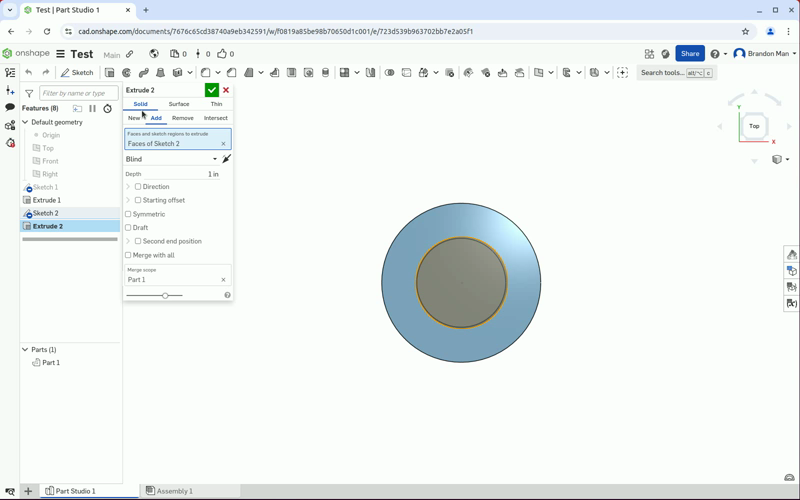
mouse_move(137, 120)
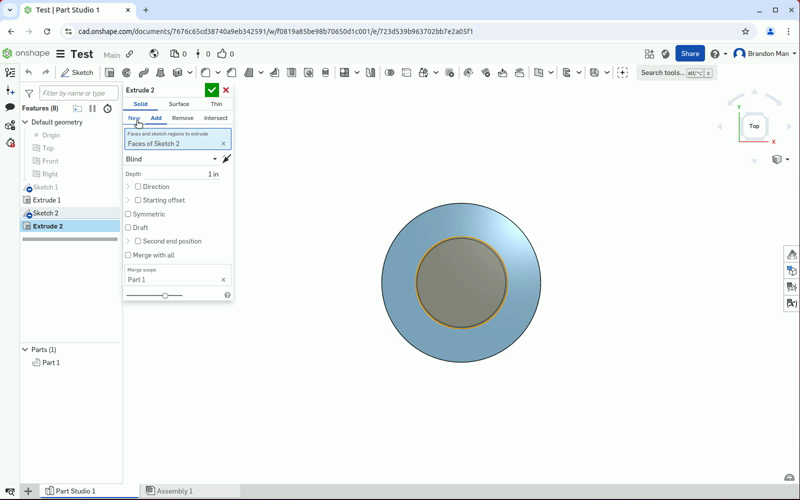
click(137, 120)
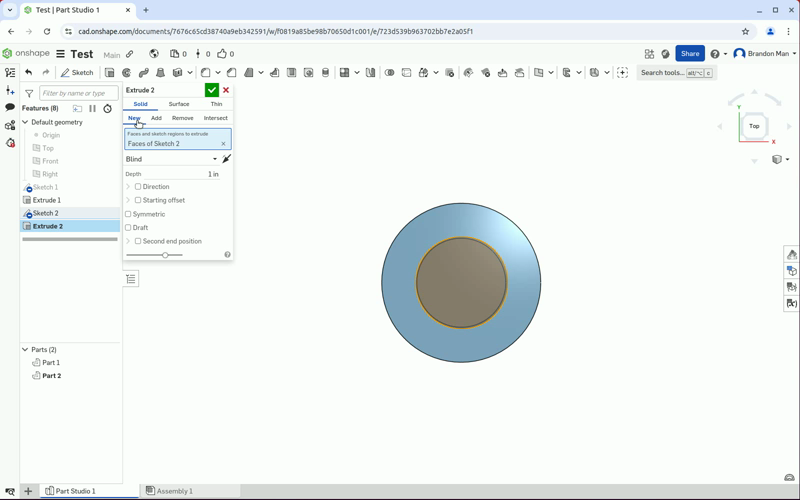
key(tab, 4)
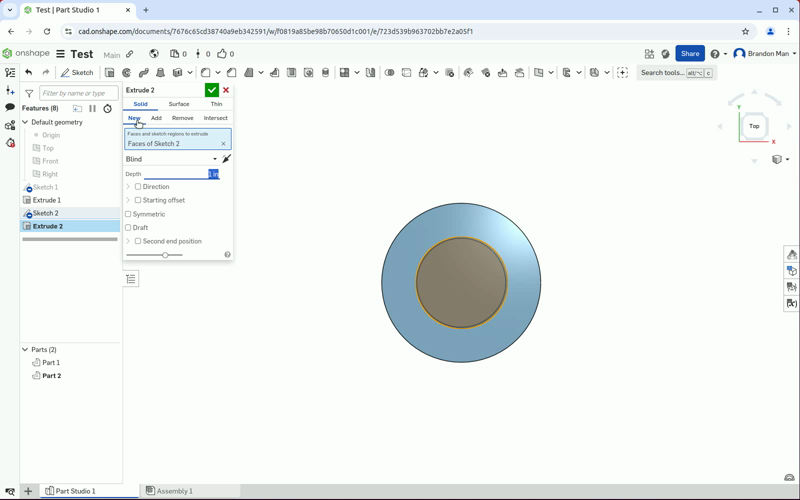
text(23.108)
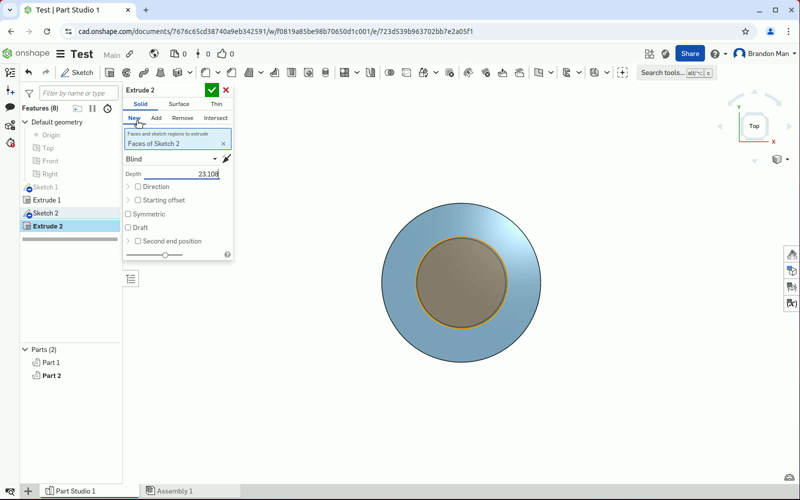
key(enter)
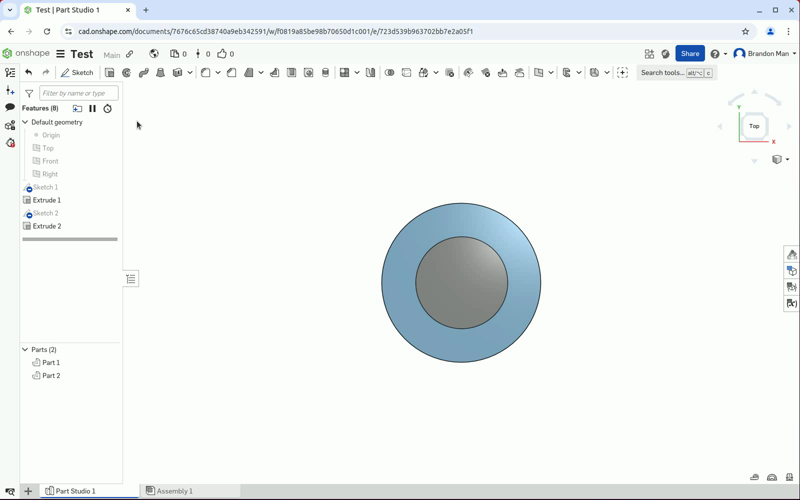
key(shift+h)
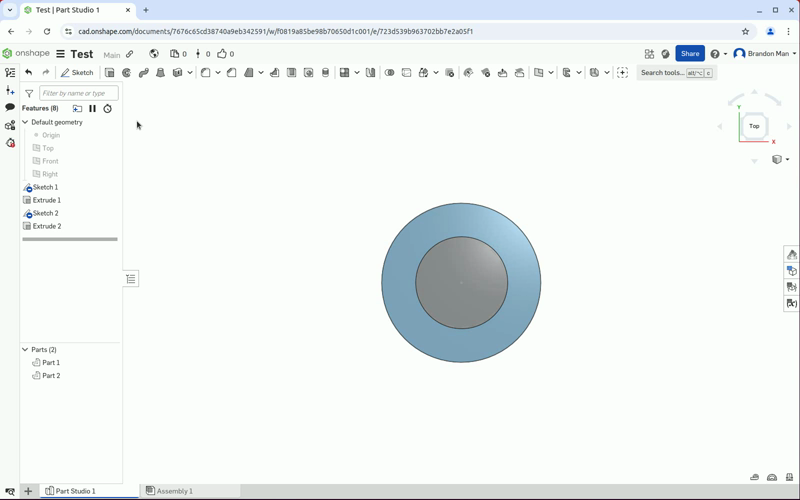
key(shift+h)
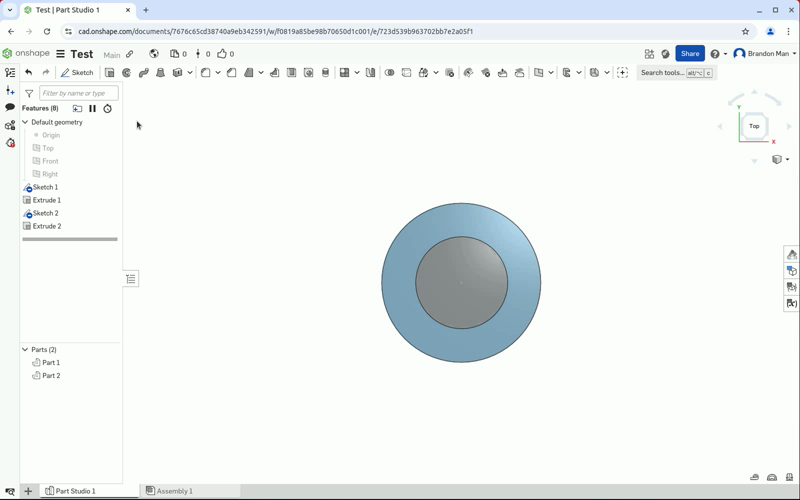
key(shift+7)
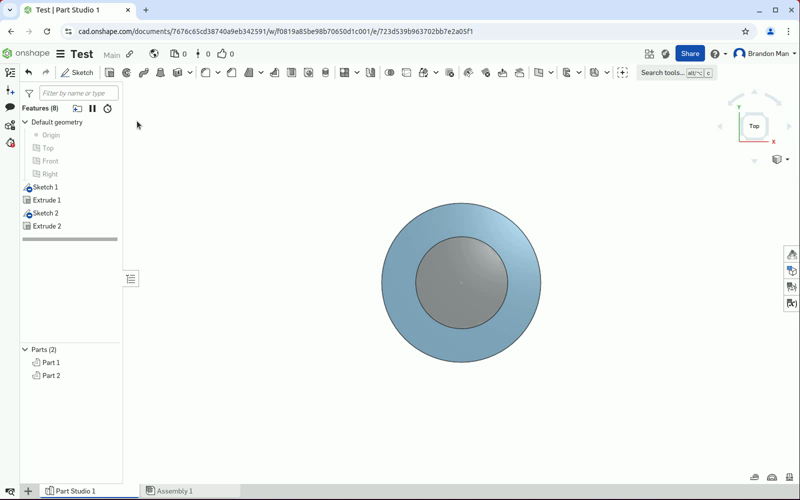
key(up, 3)
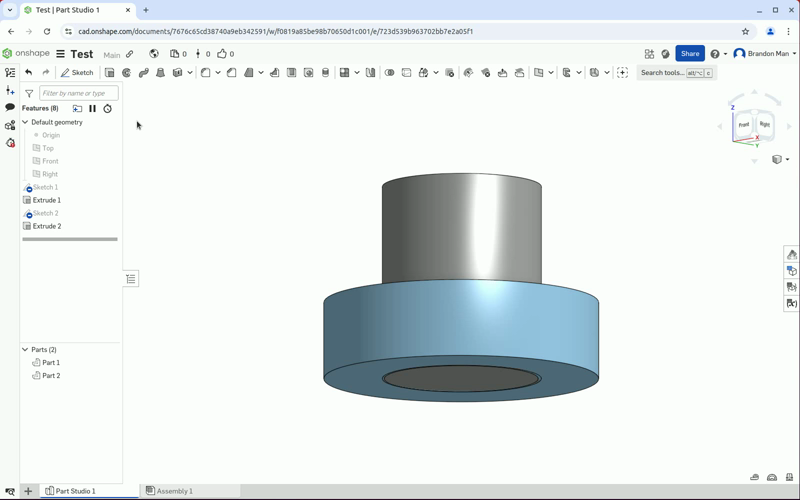
key(left, 3)
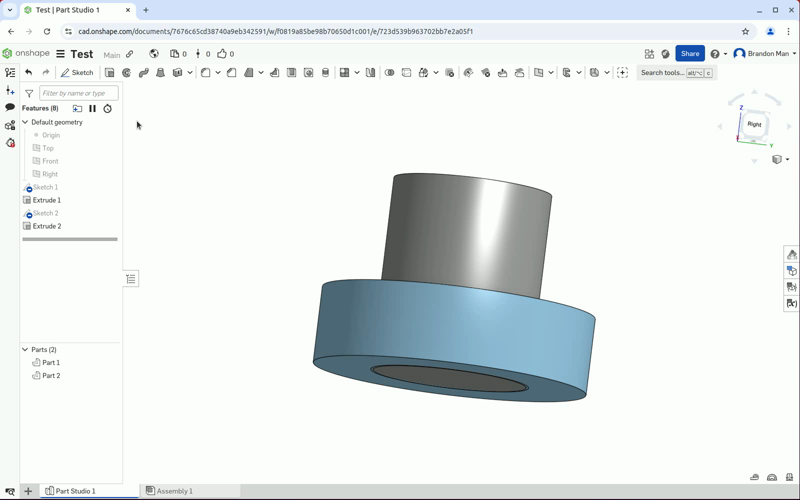
key(right, 3)
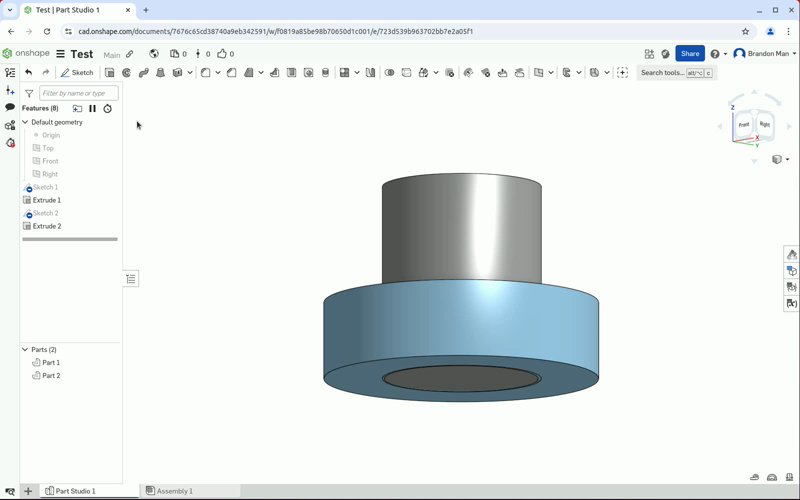
key(down, 3)
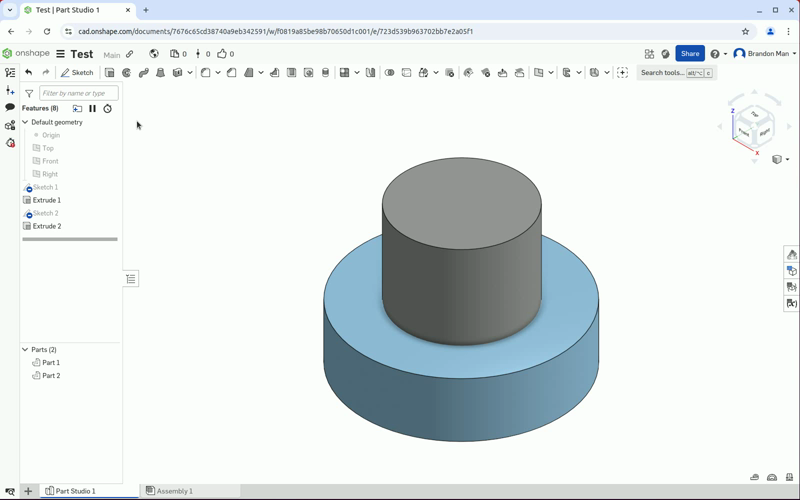
mouse_move(73, 189)
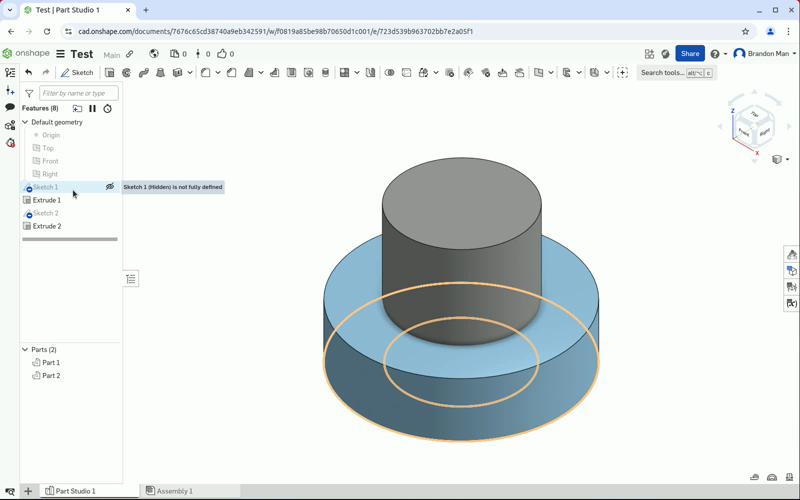
click(73, 189)